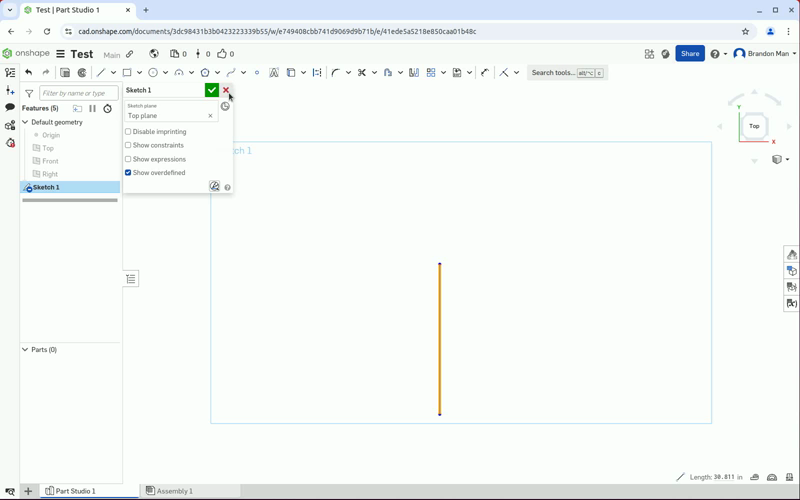
key(shift+h)
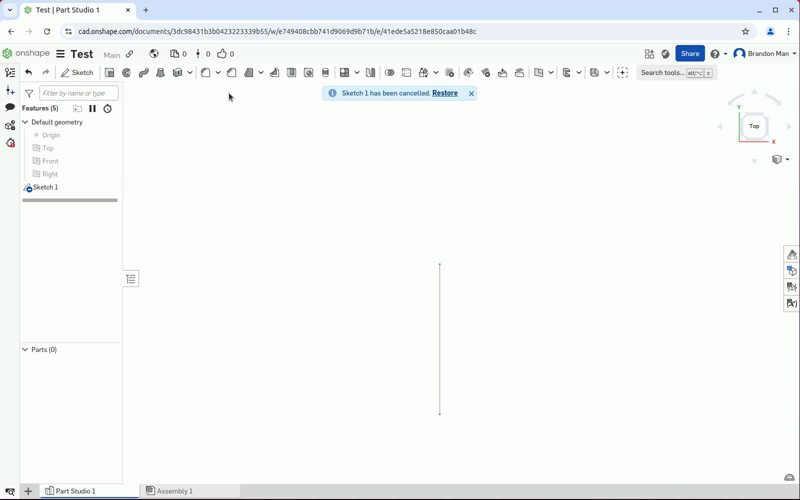
key(shift+s)
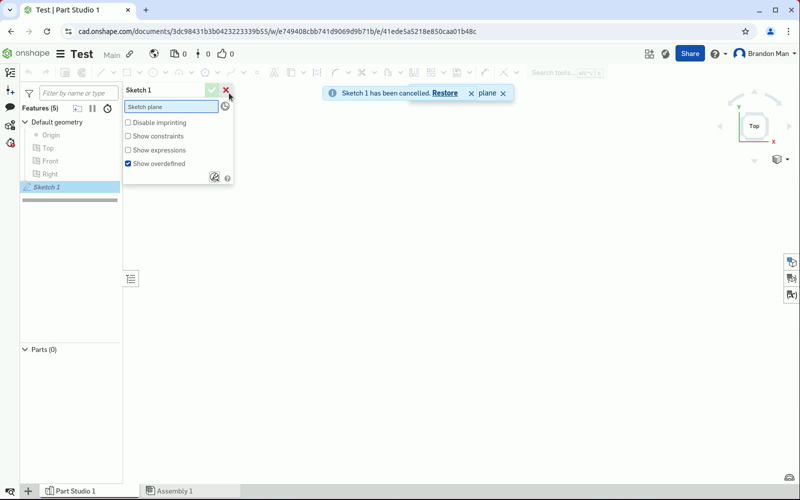
mouse_move(73, 150)
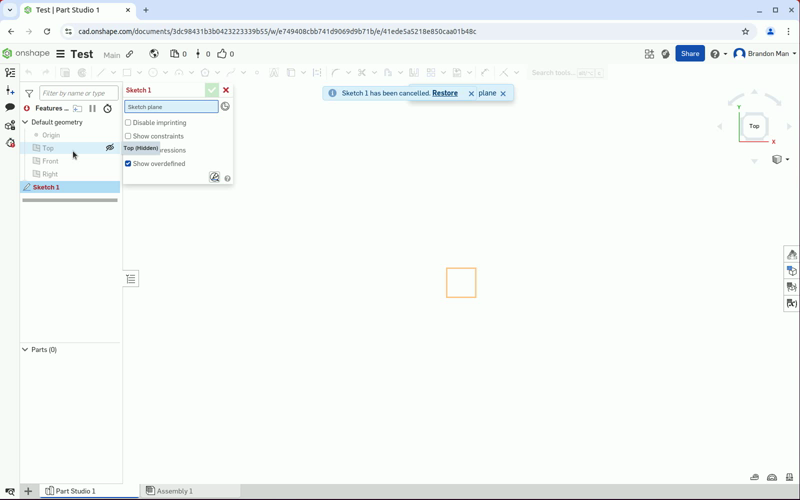
click(73, 150)
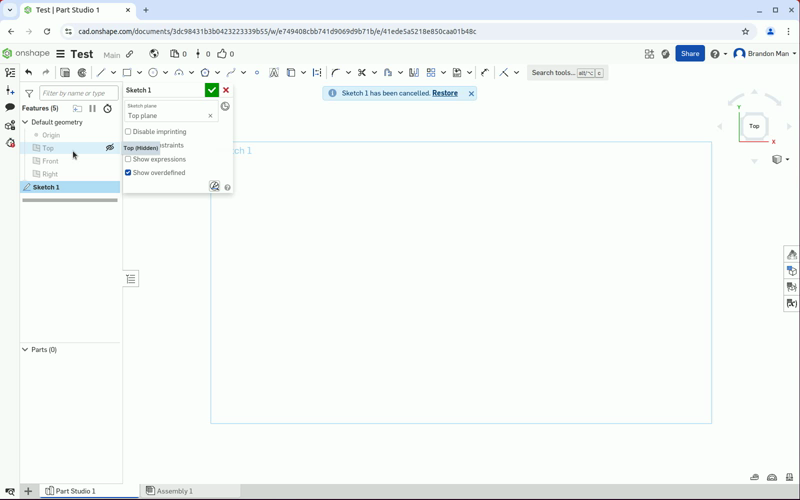
mouse_move(73, 352)
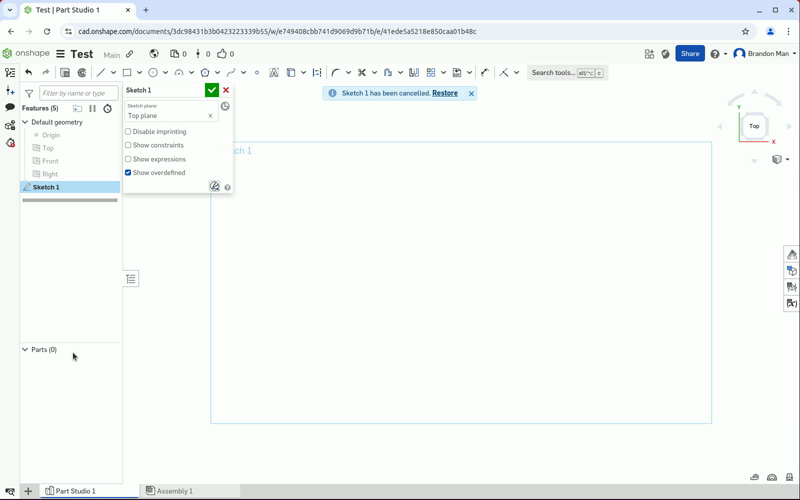
key(y)
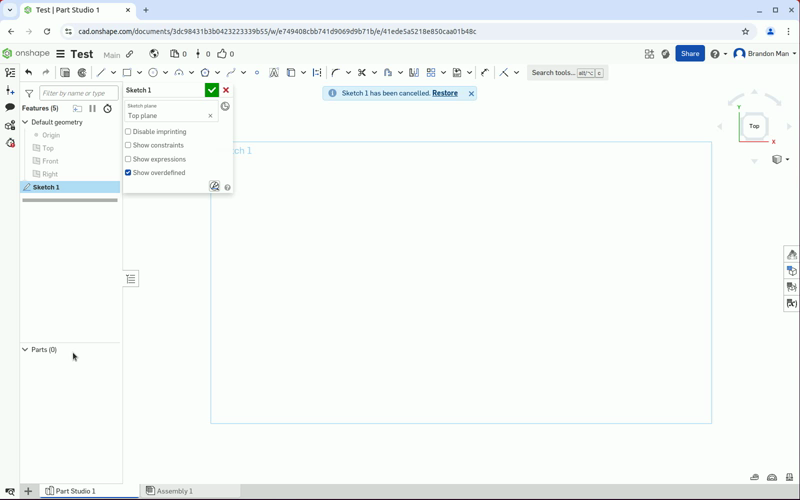
key(l)
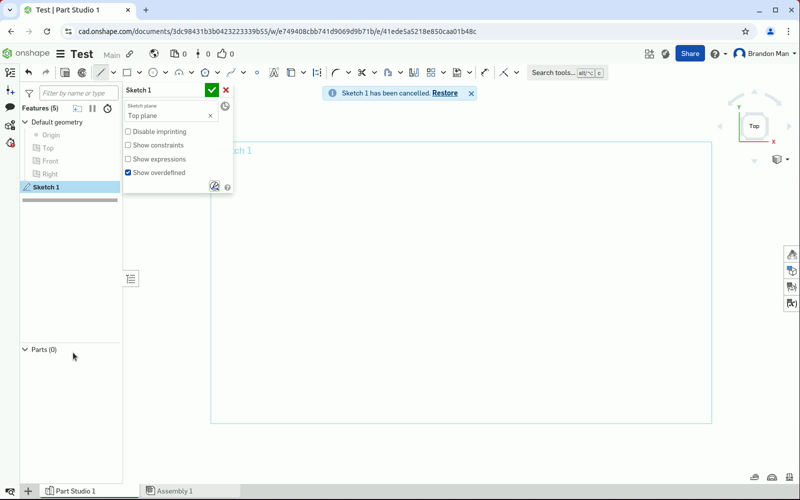
key_down(shift)
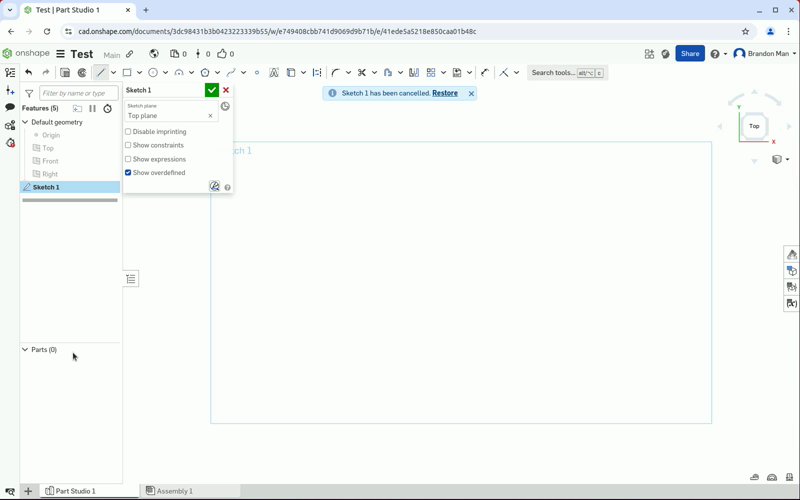
mouse_move(348, 391)
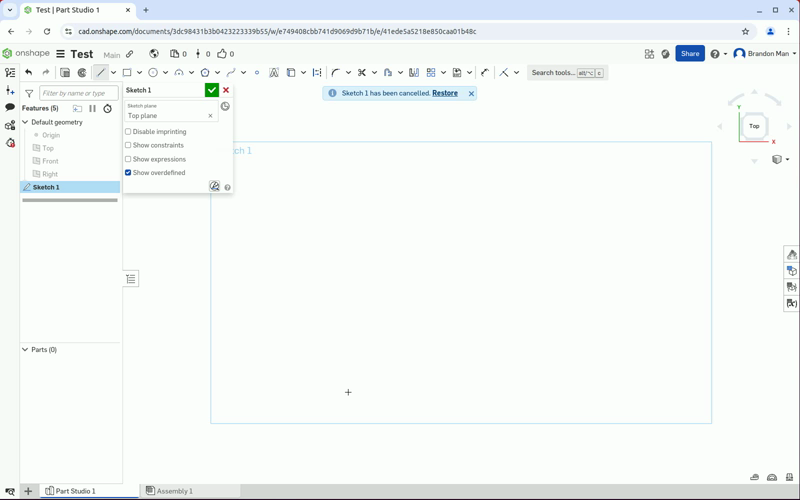
click(348, 391)
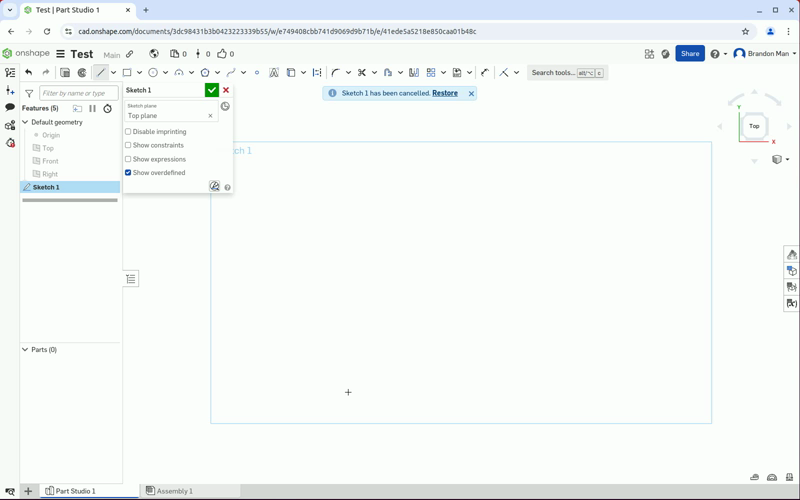
key_up(shift)
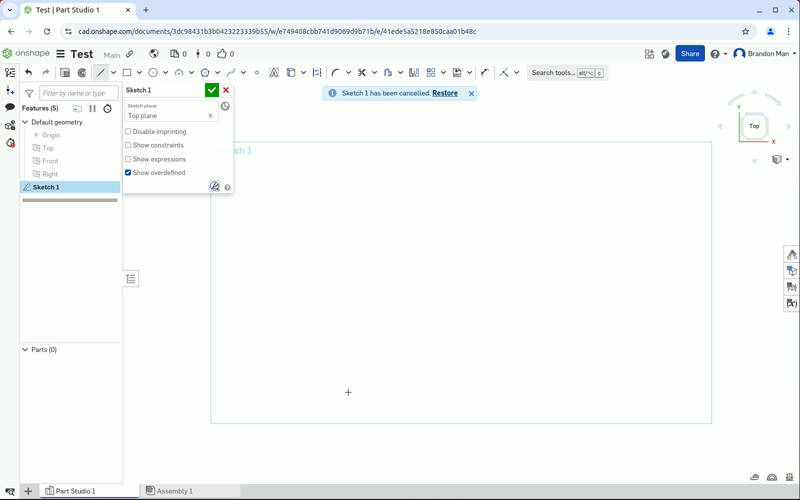
key_down(shift)
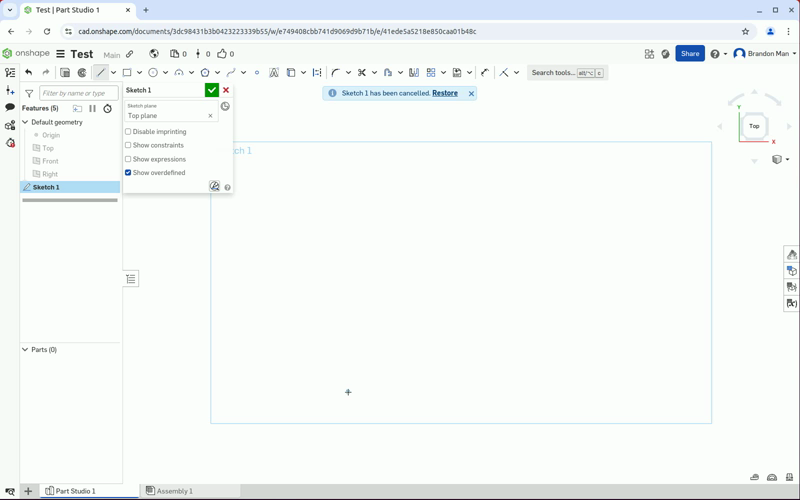
mouse_move(572, 391)
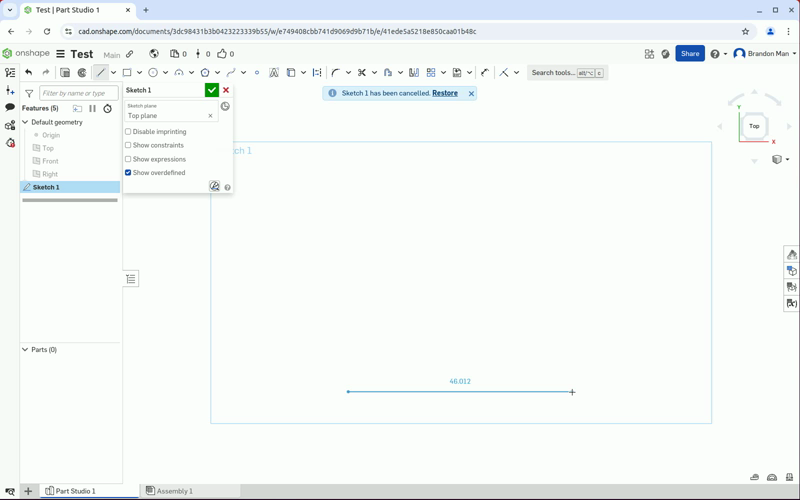
click(572, 391)
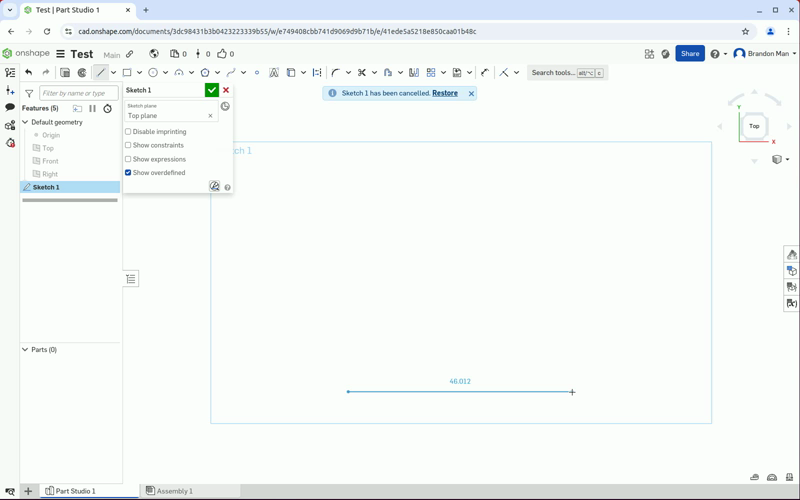
key_up(shift)
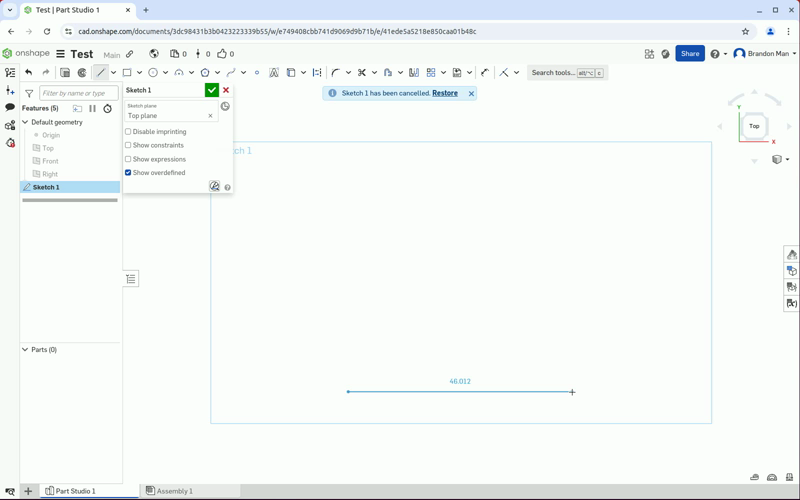
key_down(shift)
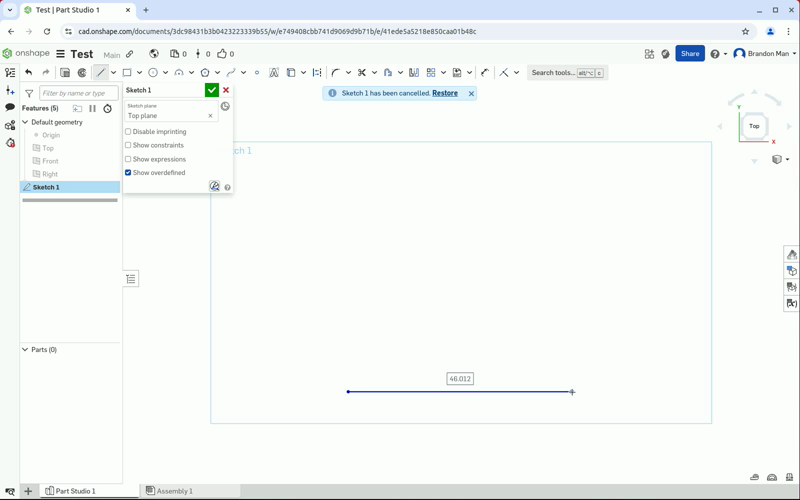
mouse_move(572, 175)
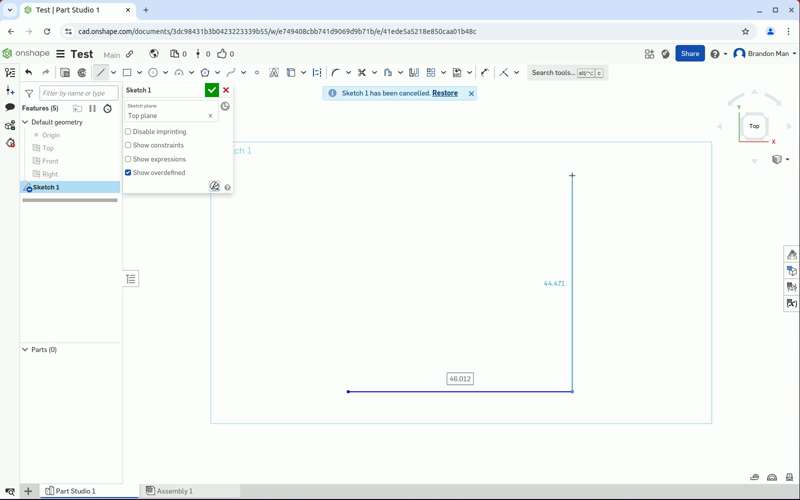
click(572, 175)
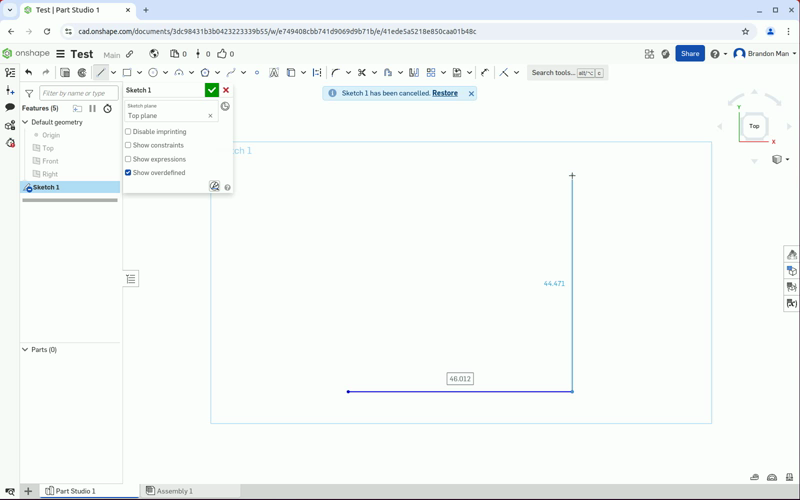
key_up(shift)
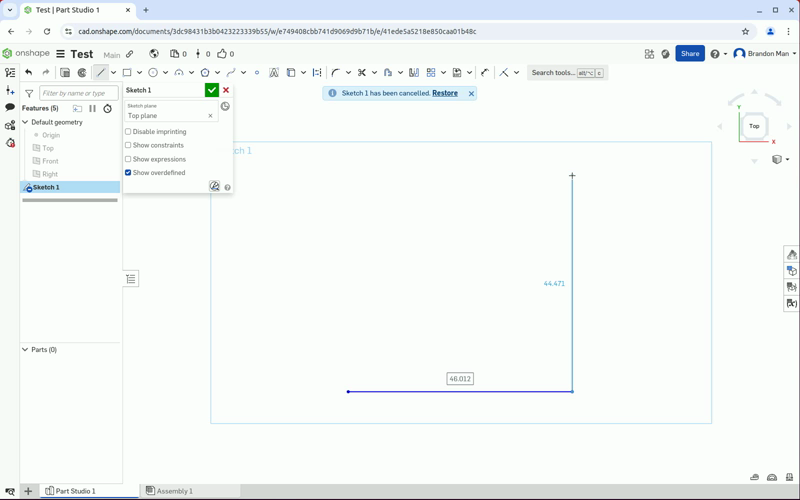
key_down(shift)
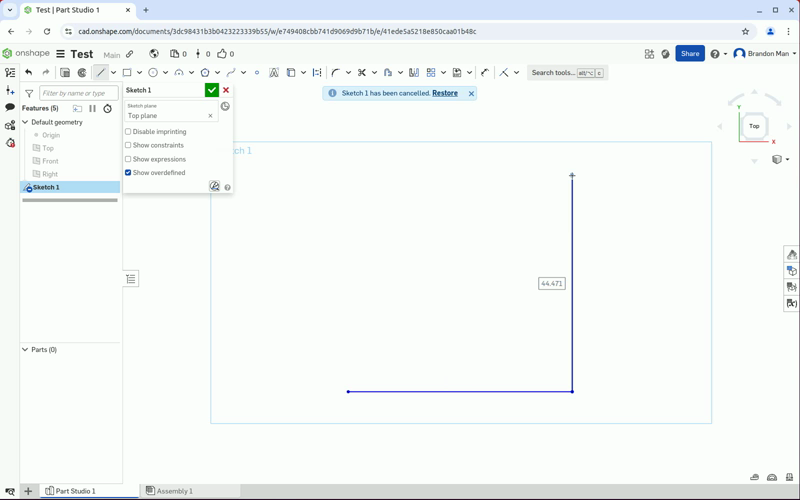
mouse_move(348, 175)
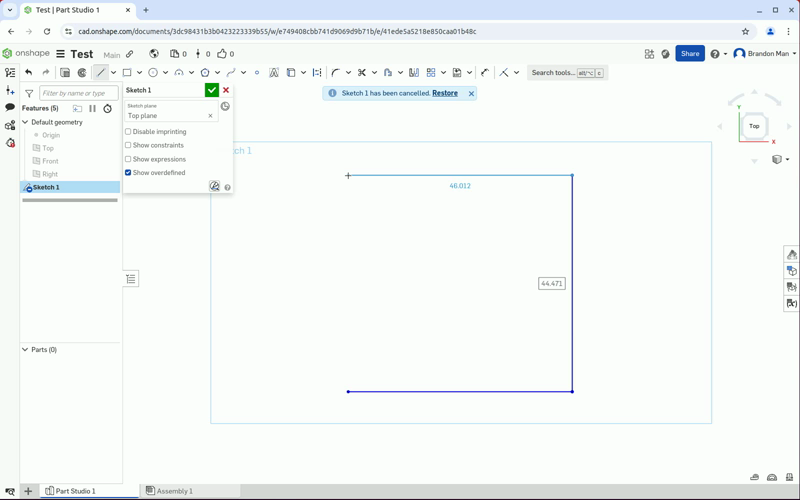
click(348, 175)
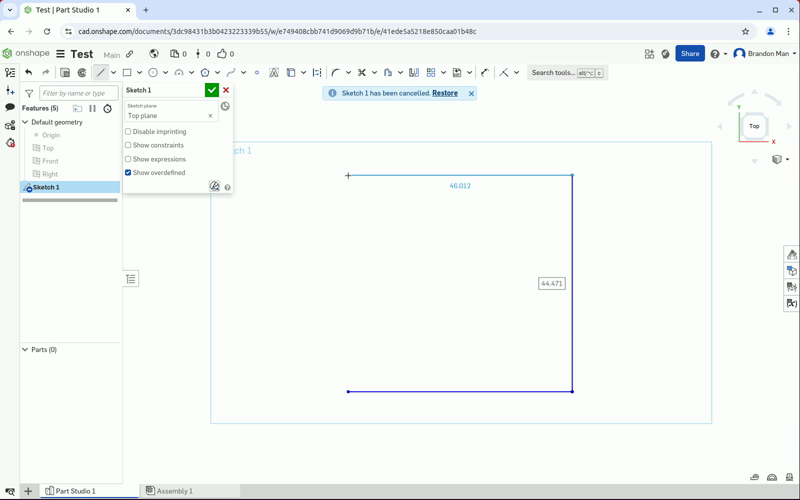
key_up(shift)
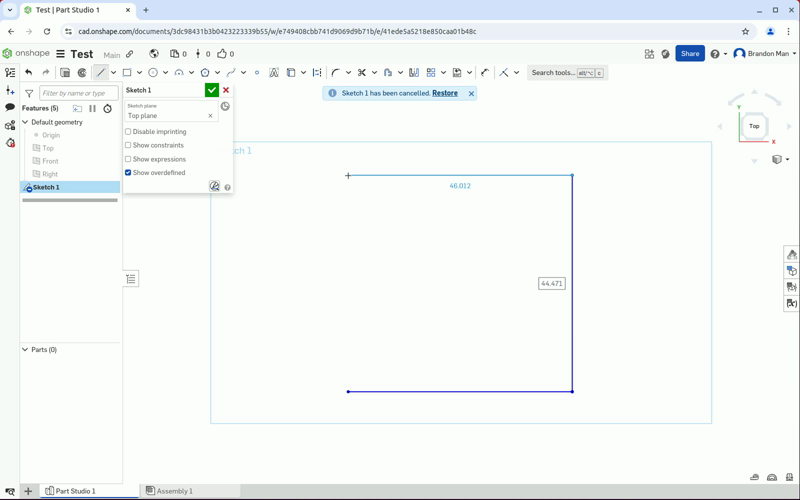
key_down(shift)
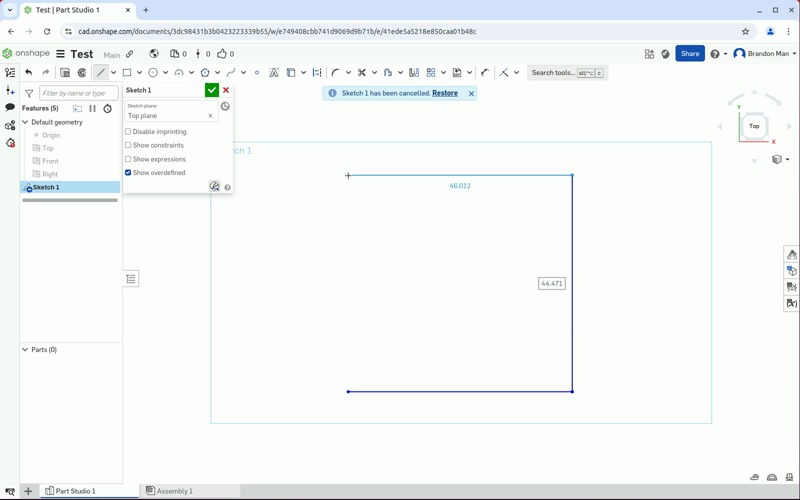
mouse_move(348, 391)
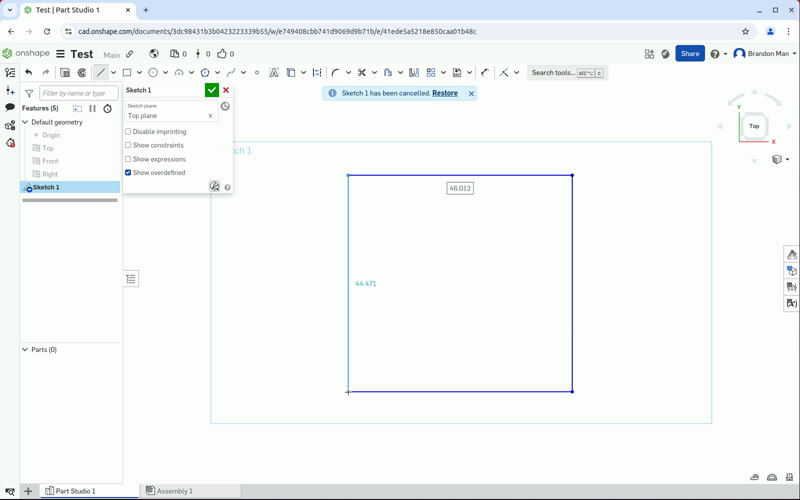
key_up(shift)
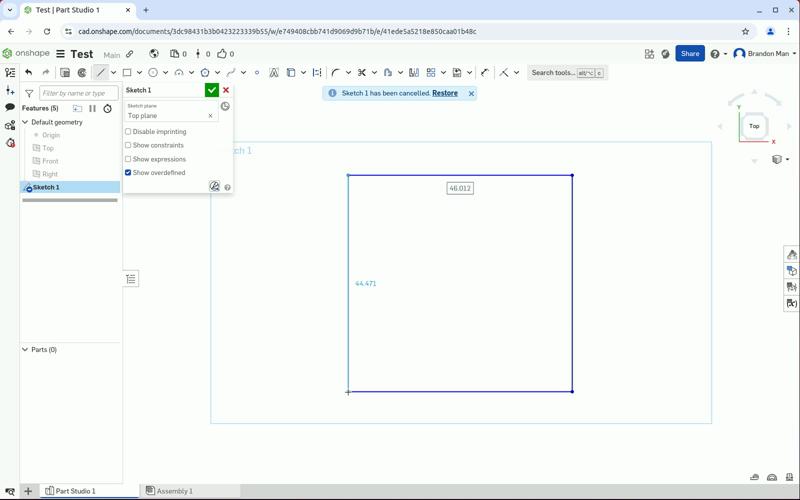
click(348, 391)
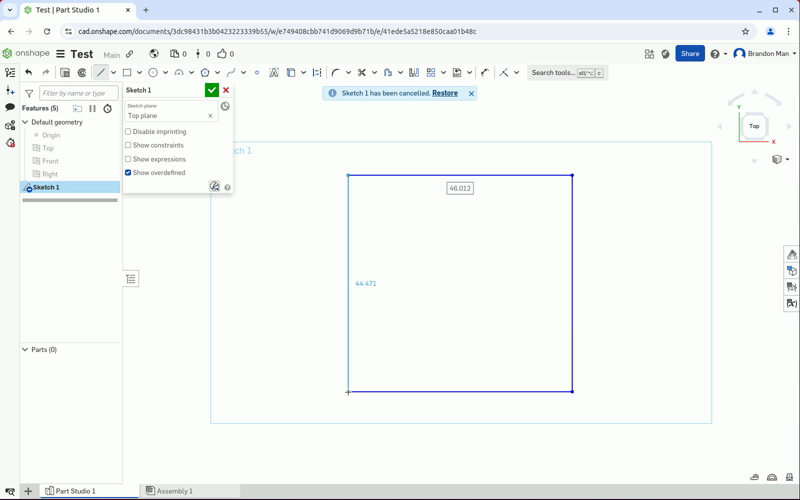
key(esc)
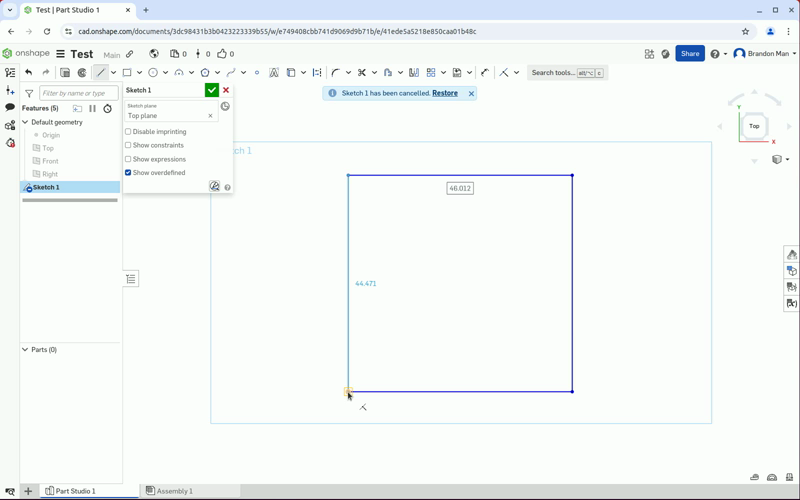
mouse_move(410, 324)
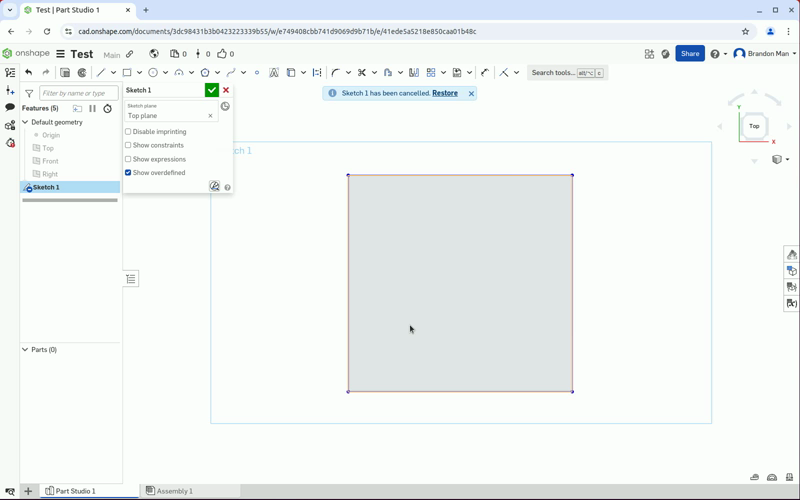
click(410, 324)
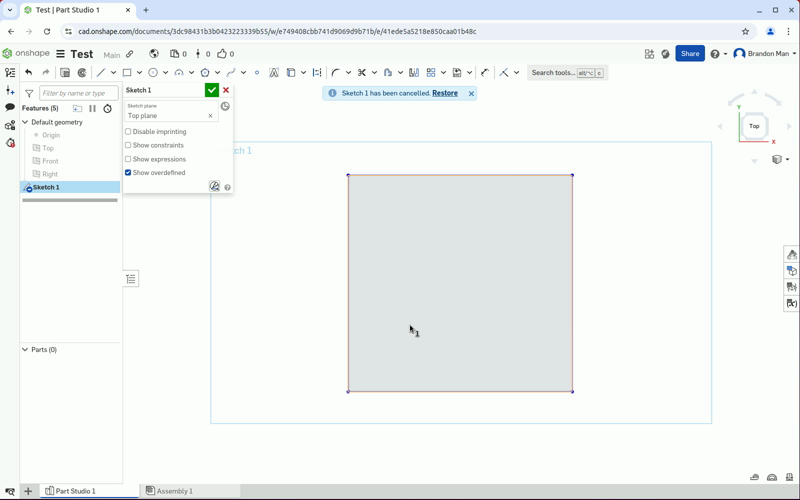
mouse_move(73, 352)
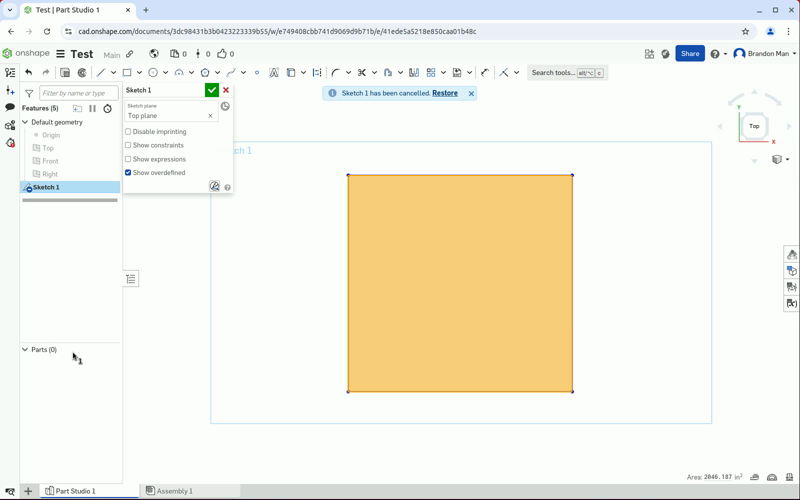
key(shift+y)
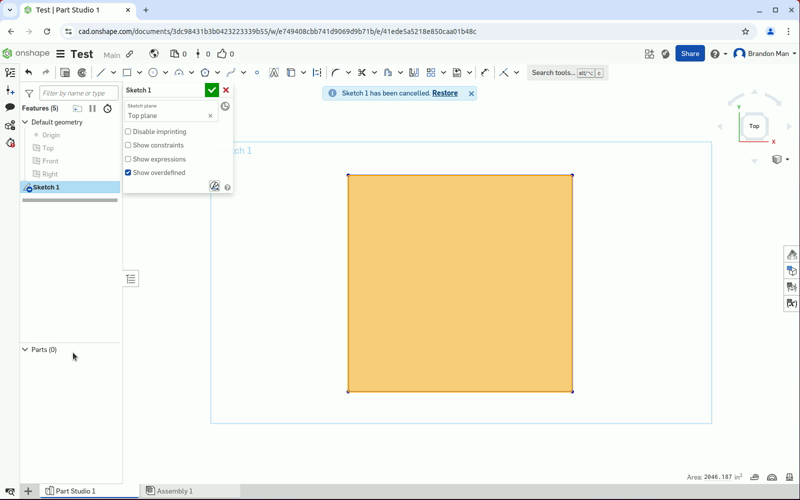
key(shift+e)
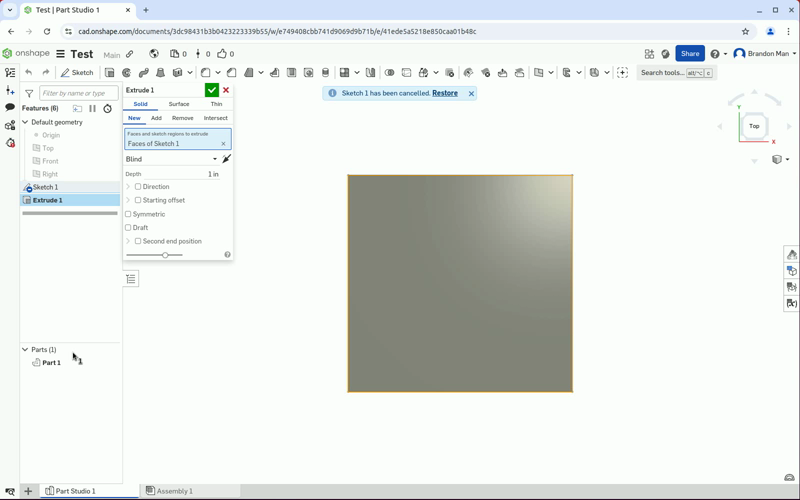
mouse_move(143, 106)
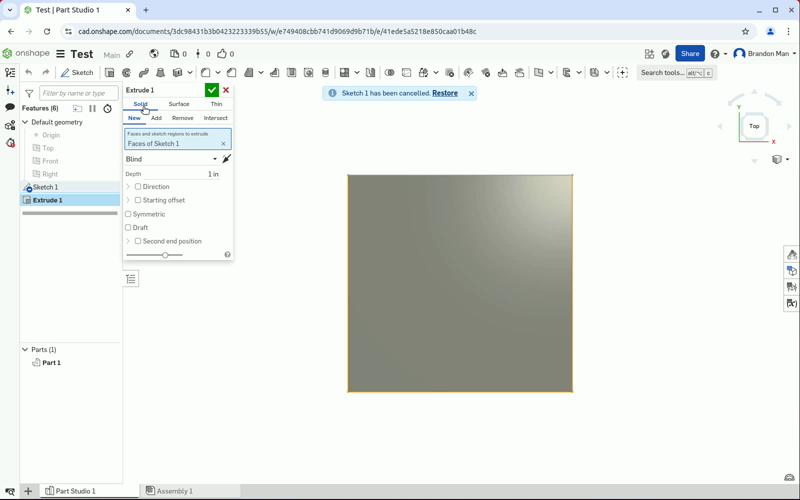
click(143, 106)
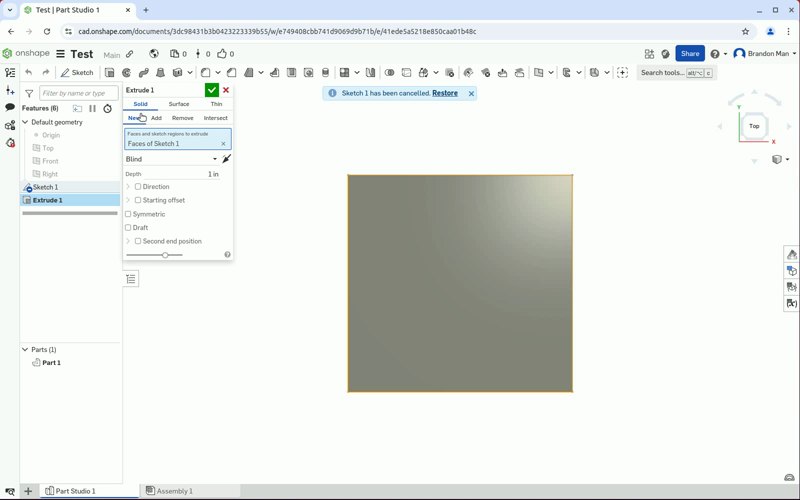
mouse_move(137, 120)
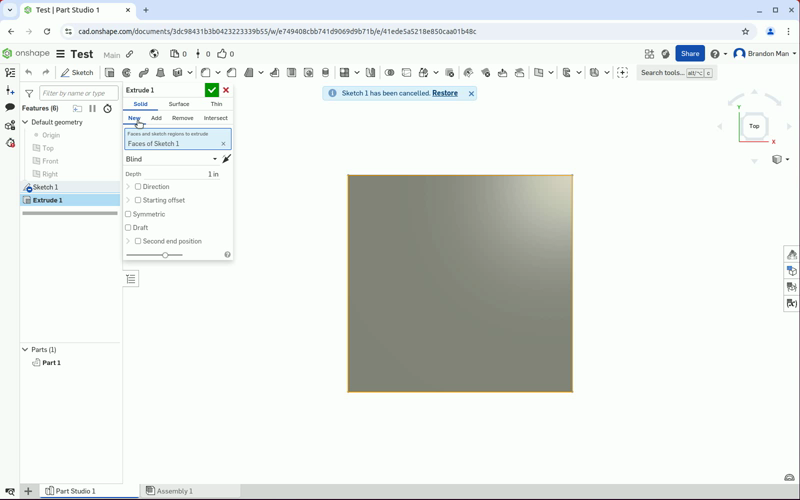
click(137, 120)
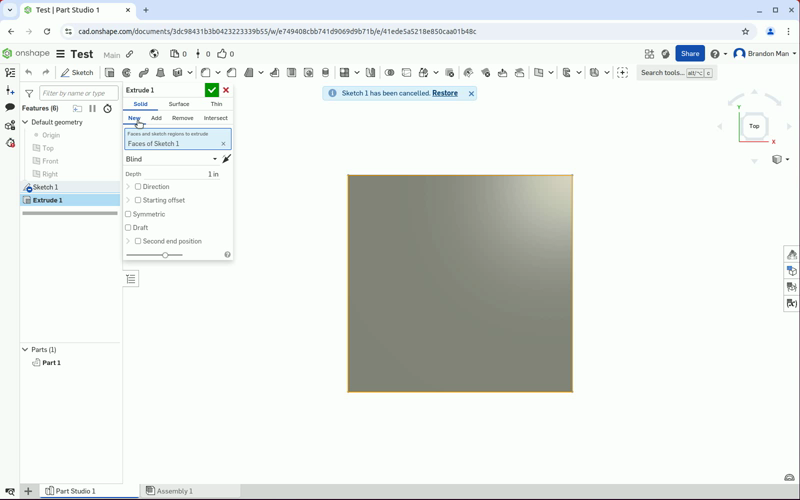
key(tab, 4)
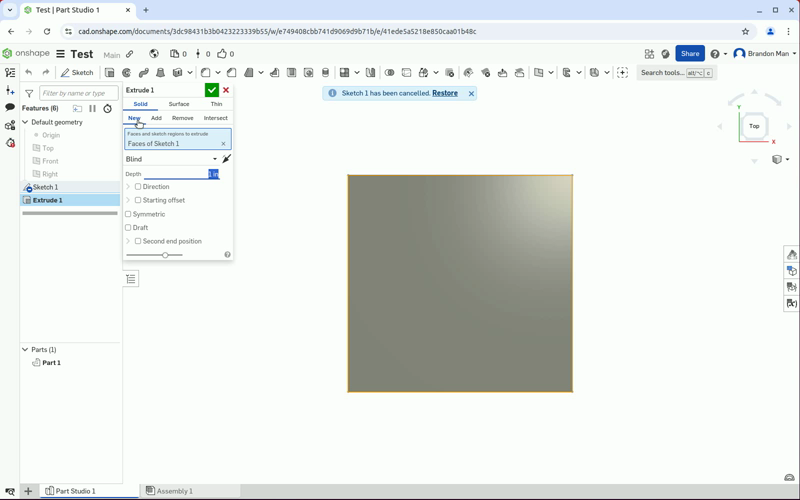
text(13.721)
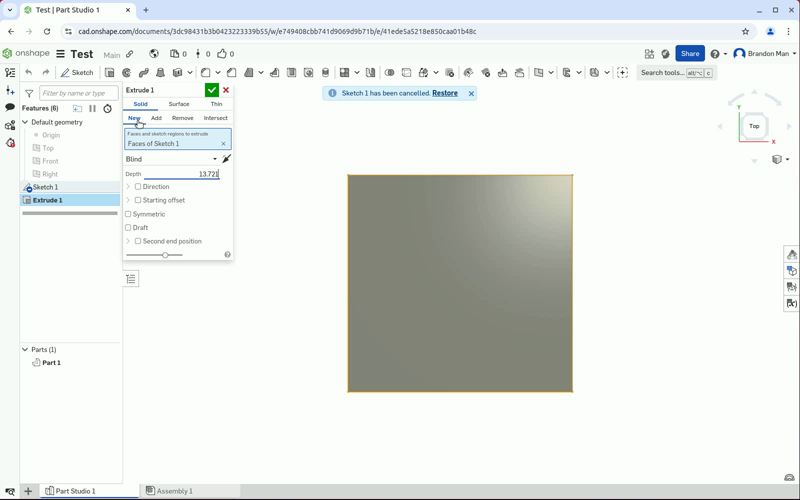
key(enter)
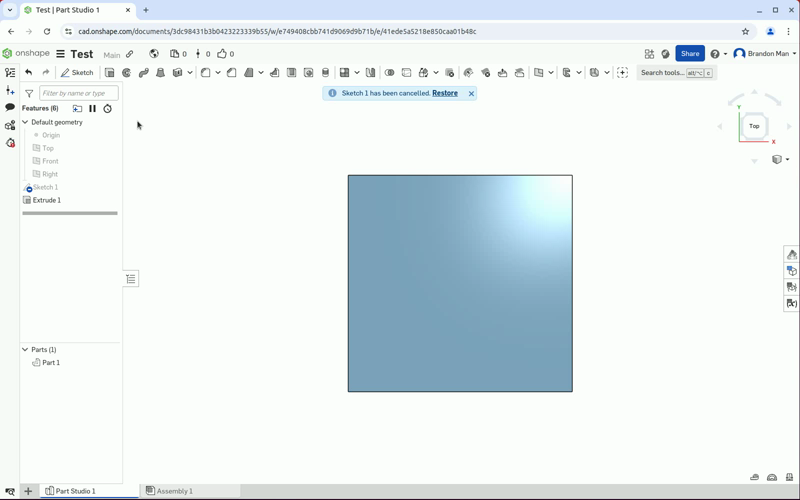
key(shift+h)
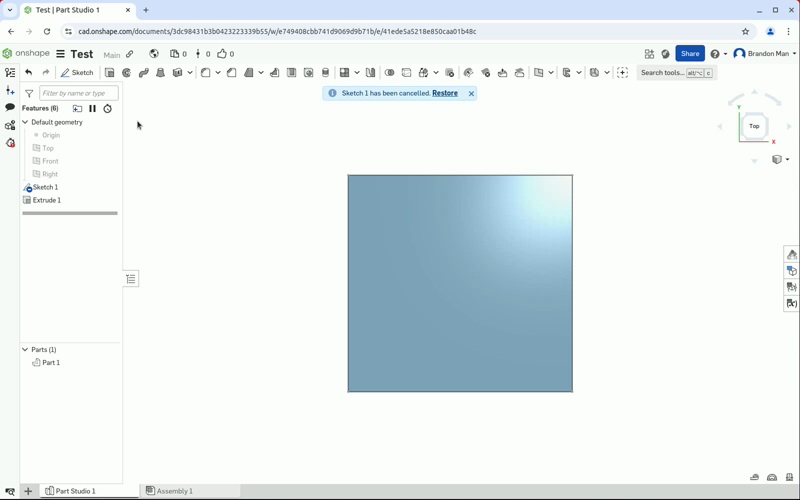
key(shift+h)
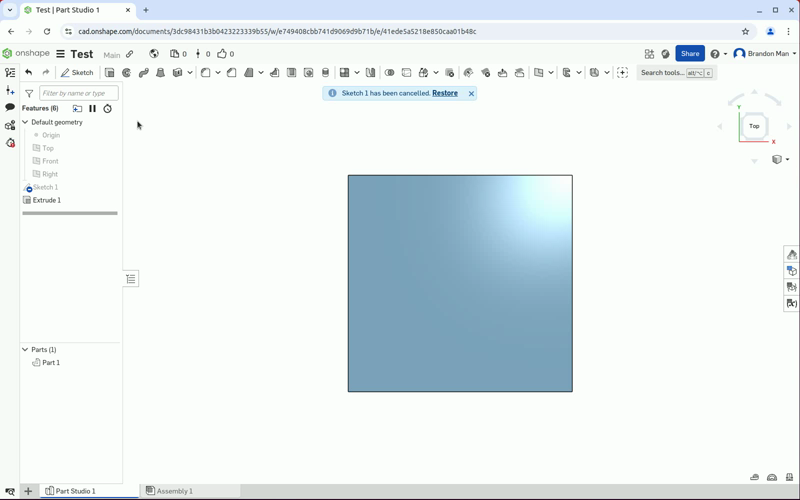
mouse_move(73, 189)
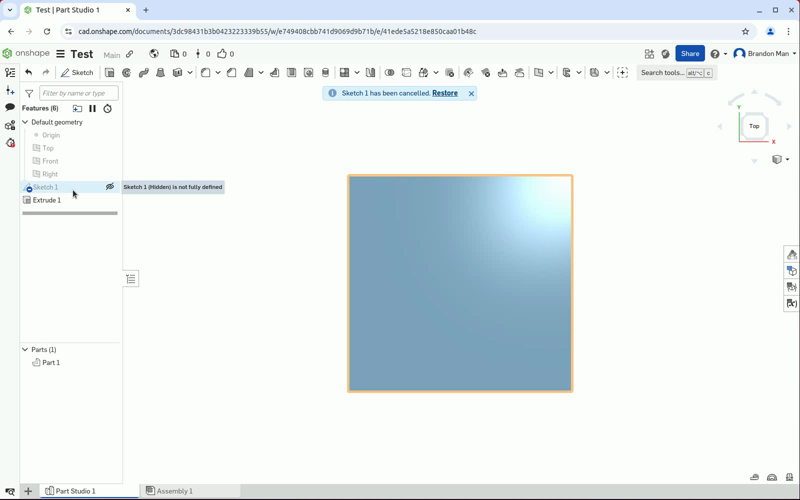
click(73, 189)
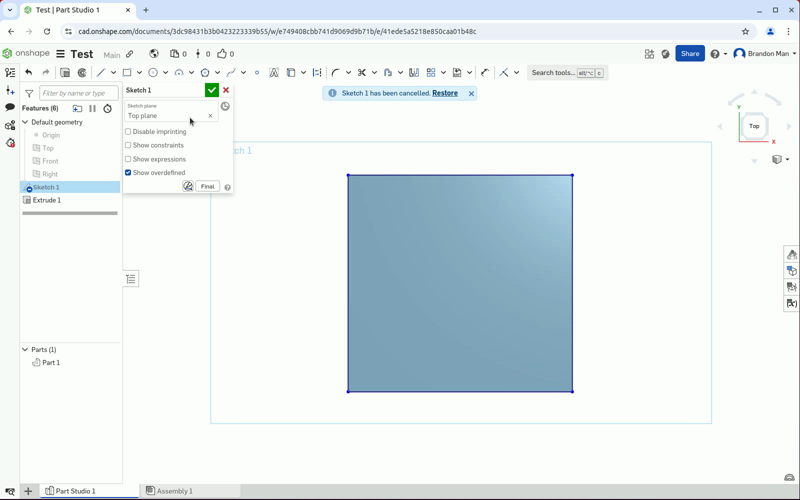
mouse_move(229, 92)
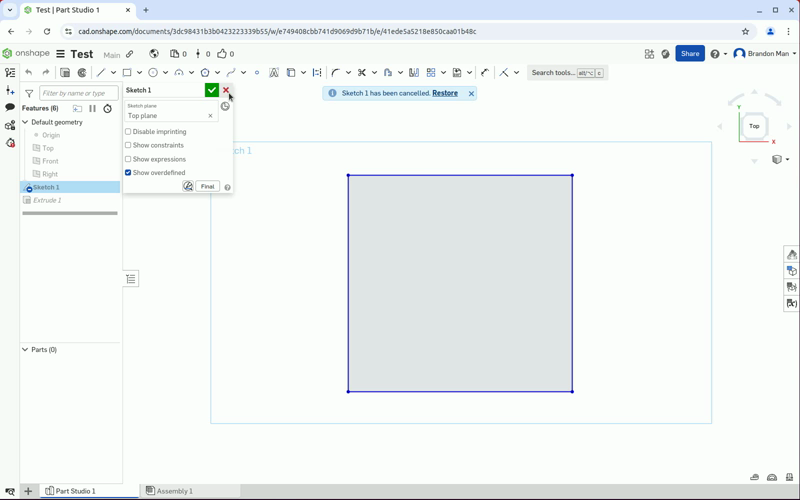
click(229, 92)
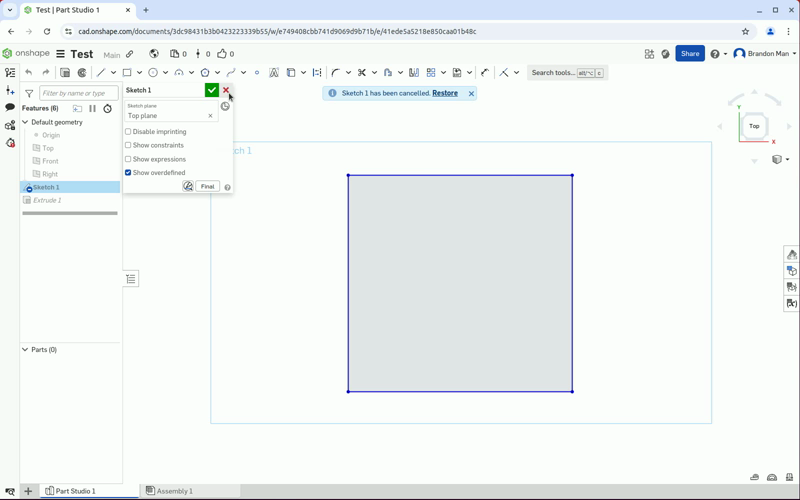
key(shift+s)
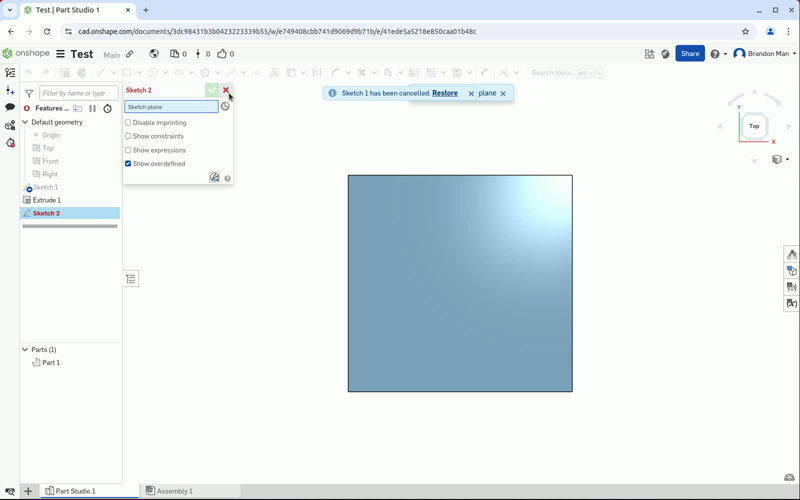
mouse_move(73, 150)
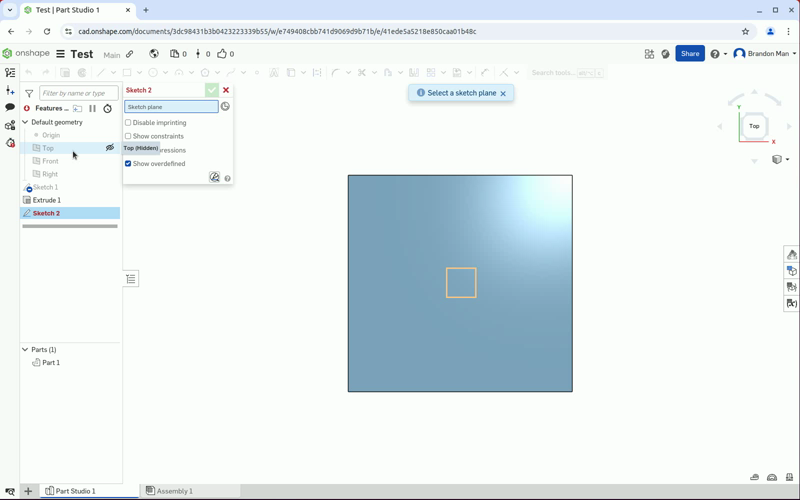
click(73, 150)
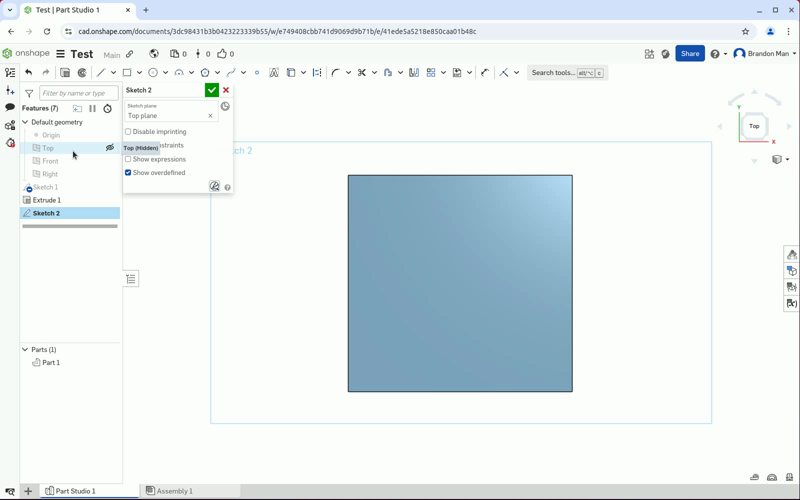
mouse_move(73, 352)
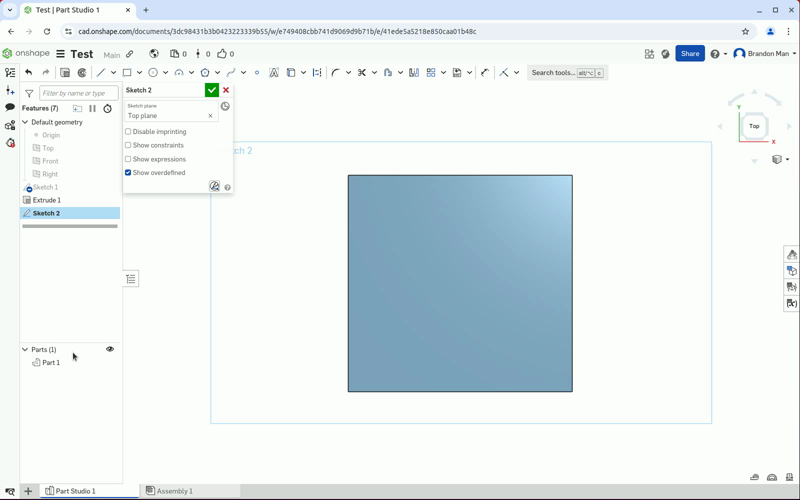
key(y)
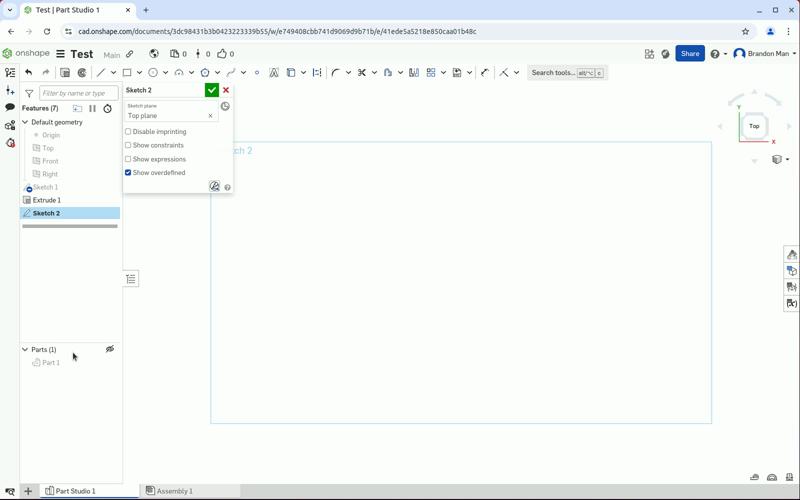
key(c)
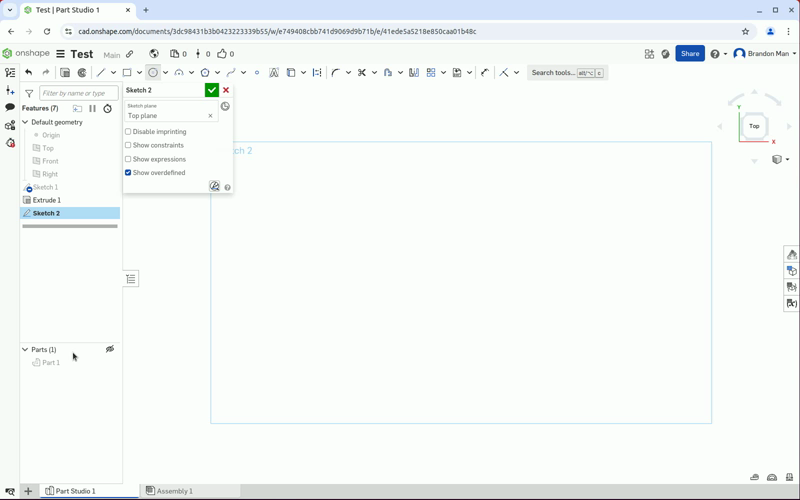
key_down(shift)
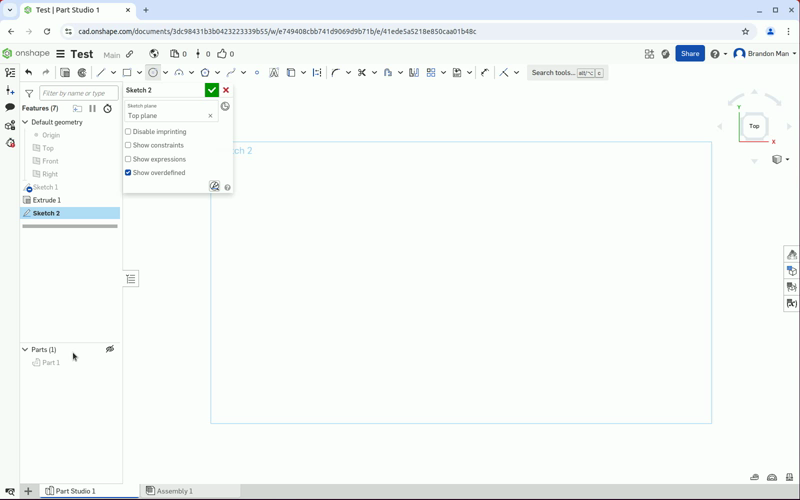
mouse_move(461, 282)
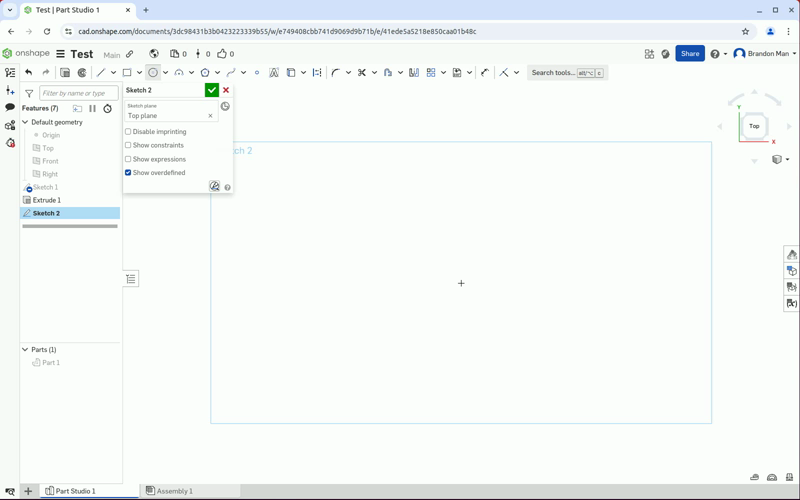
click(461, 282)
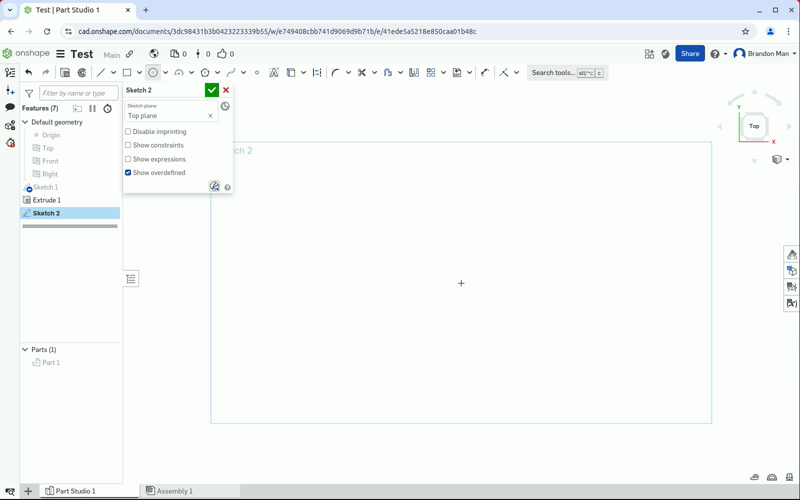
key_up(shift)
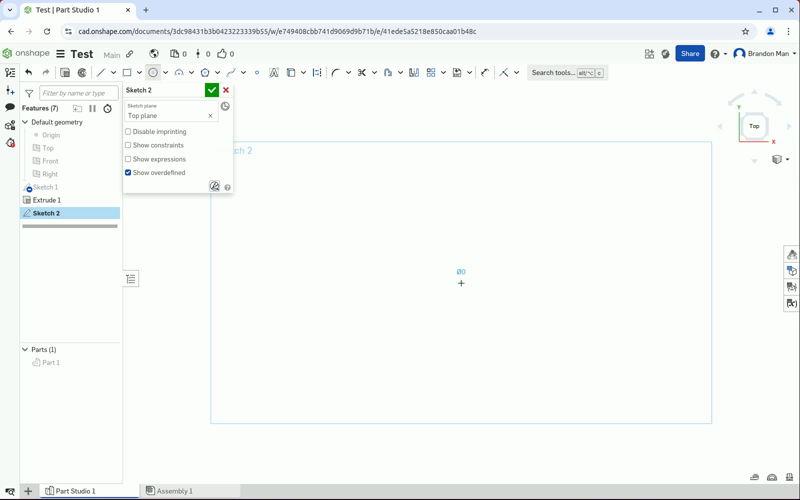
mouse_move(513, 282)
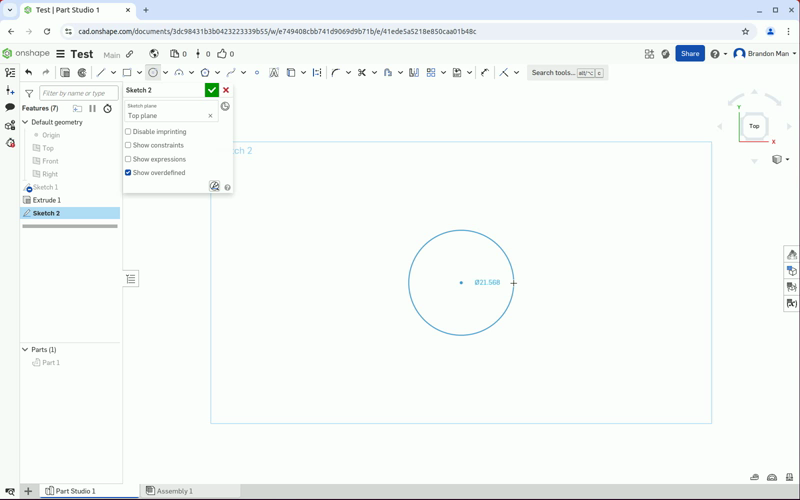
click(513, 282)
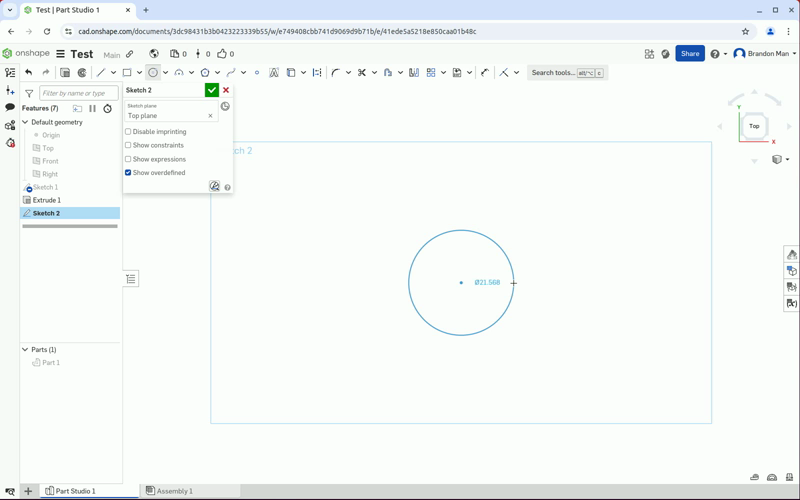
key(esc)
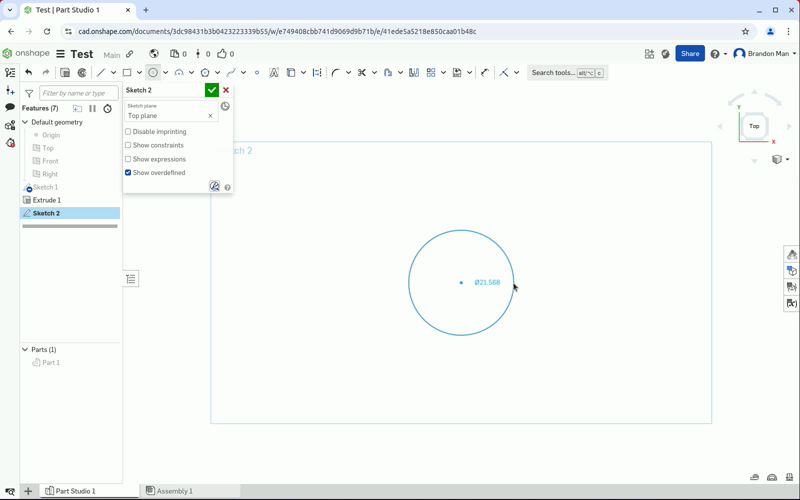
mouse_move(501, 296)
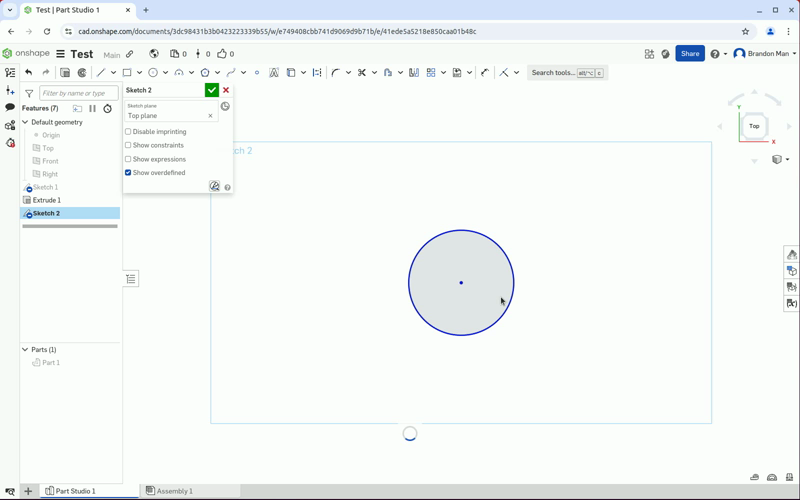
click(501, 296)
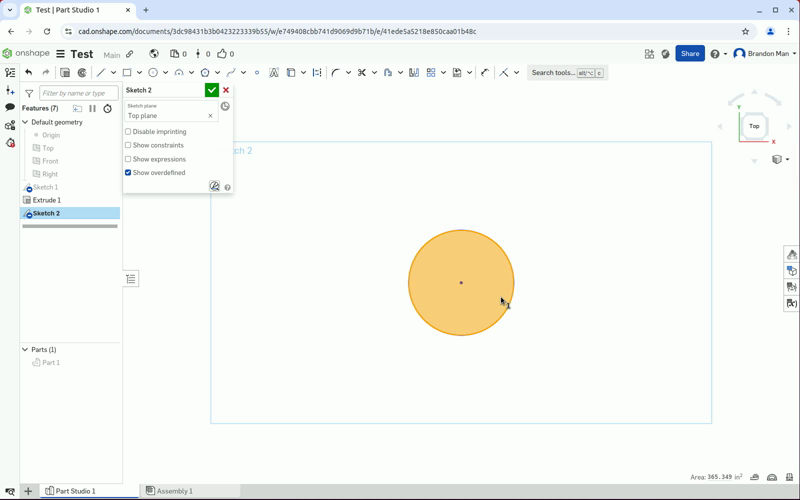
mouse_move(73, 352)
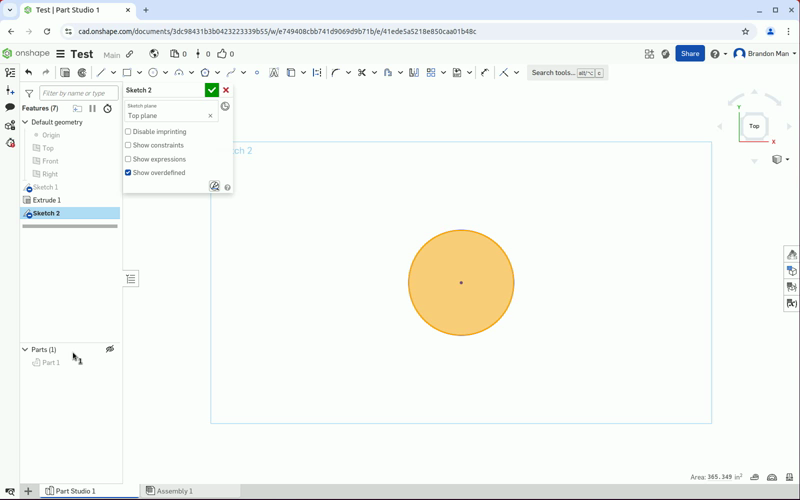
key(shift+y)
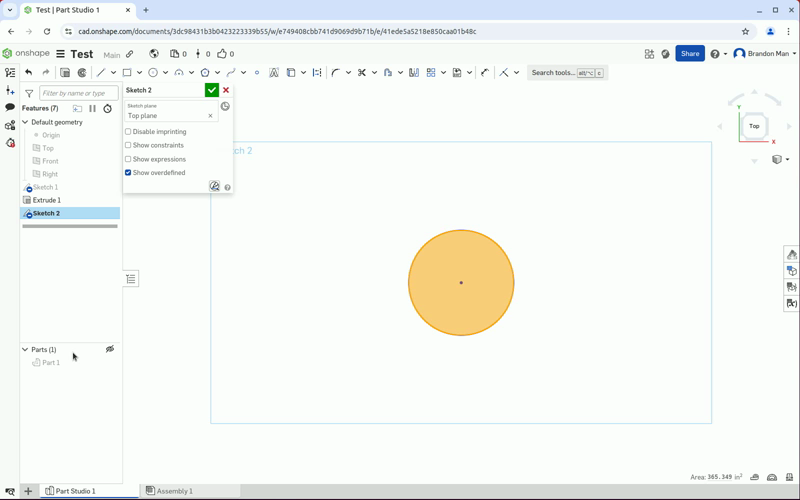
key(shift+e)
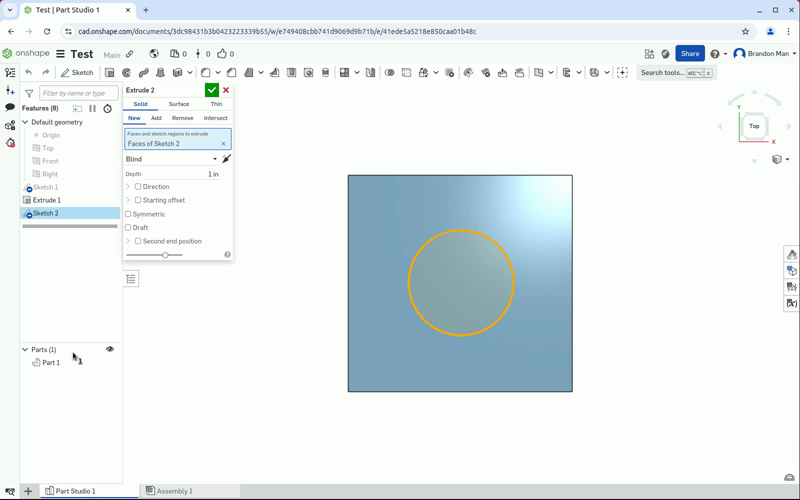
mouse_move(143, 106)
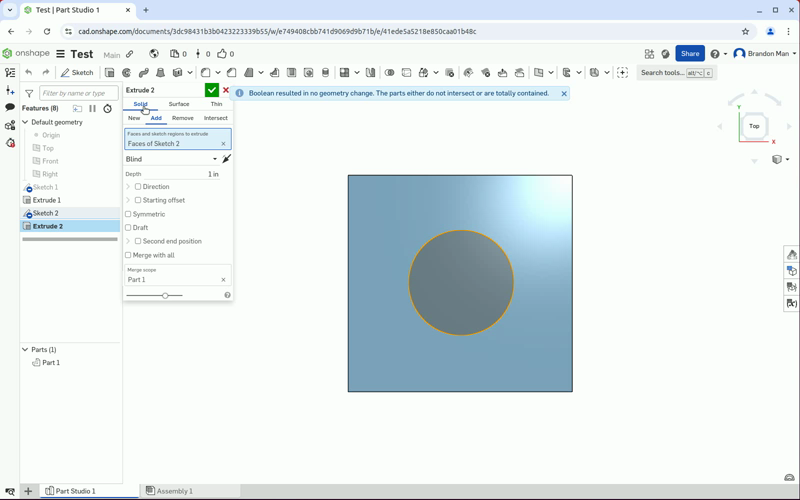
click(143, 106)
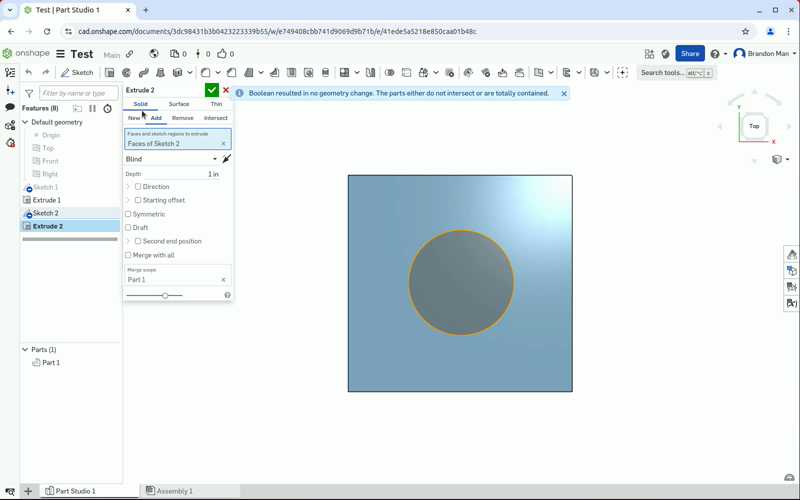
mouse_move(137, 120)
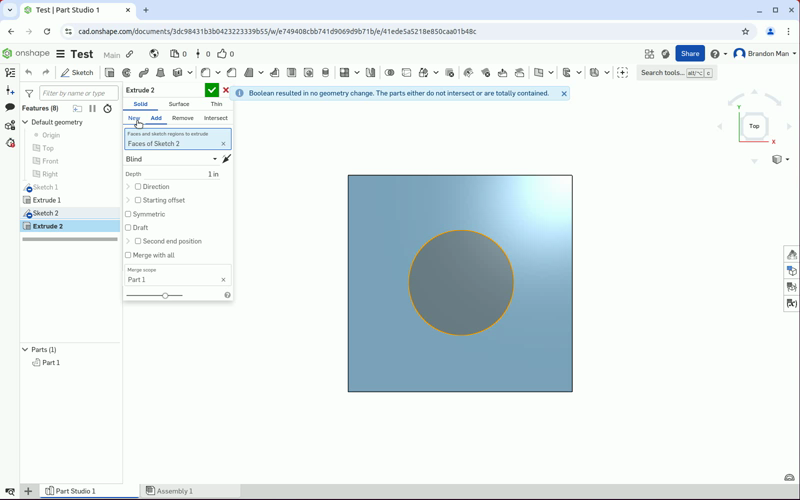
click(137, 120)
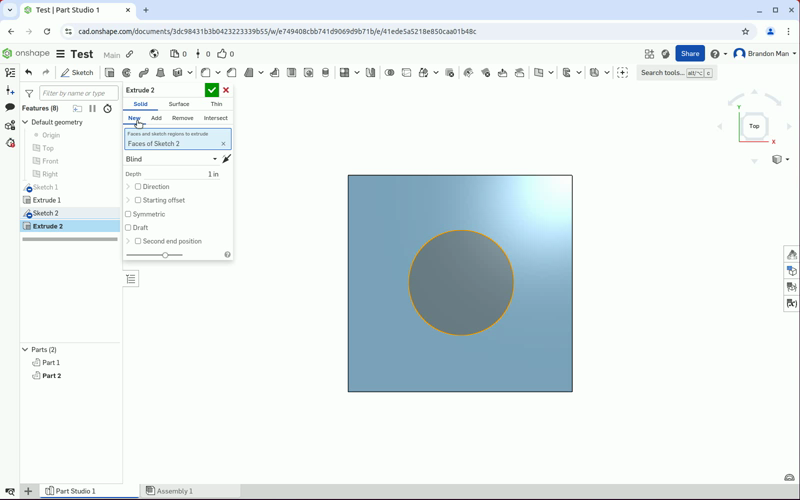
key(tab, 4)
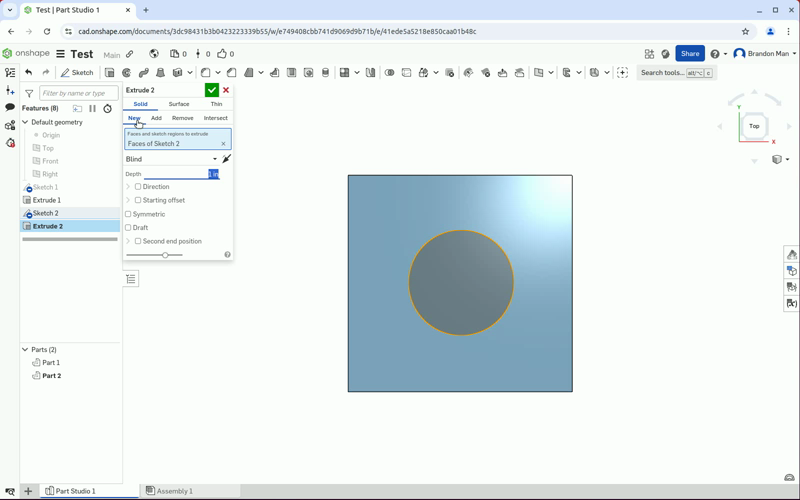
text(-13.721)
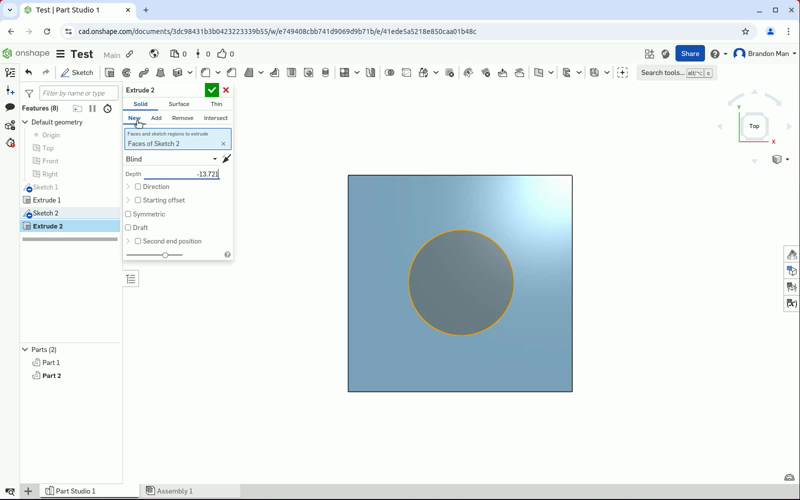
key(enter)
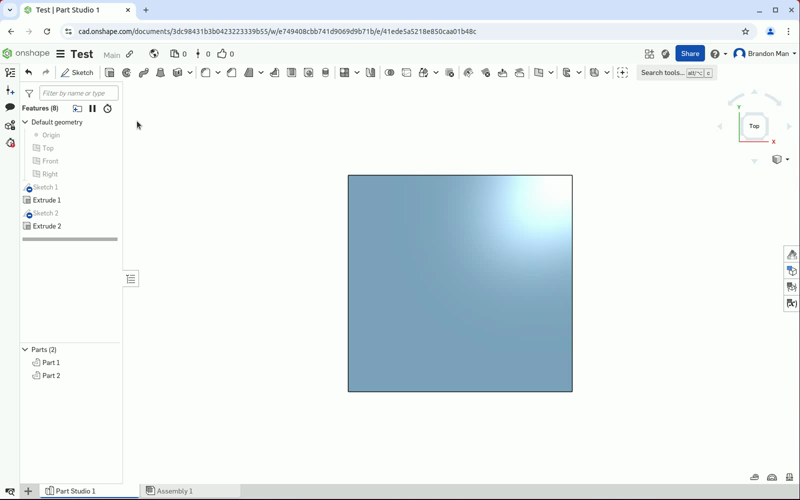
key(shift+h)
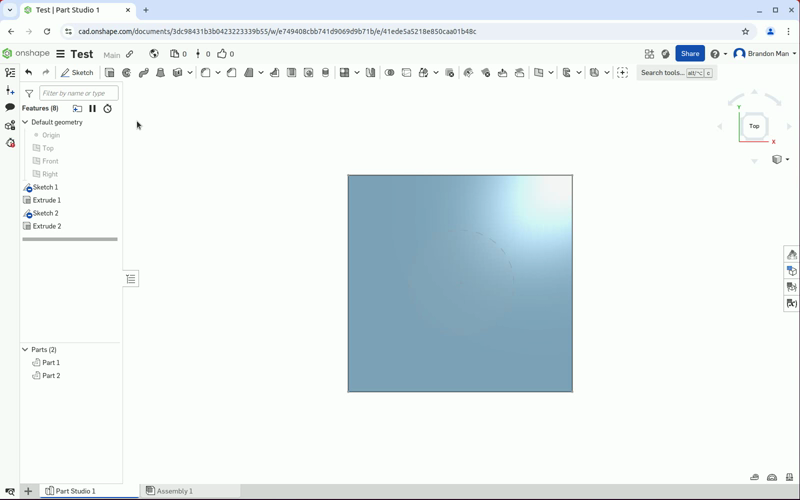
key(shift+h)
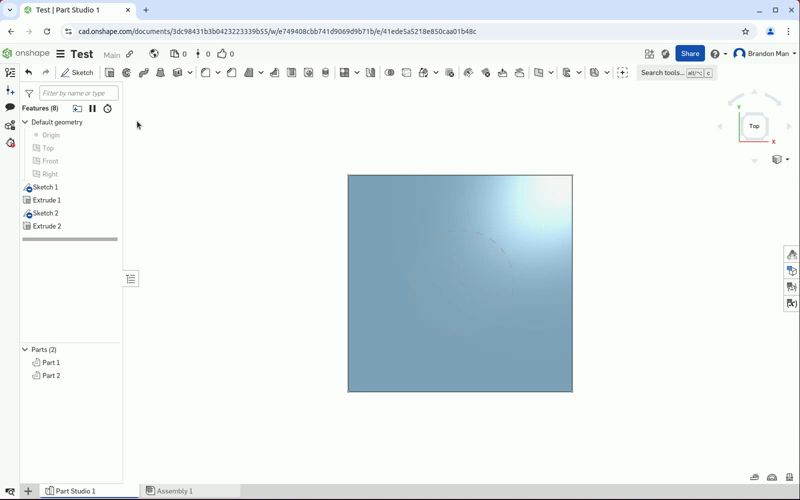
key(shift+7)
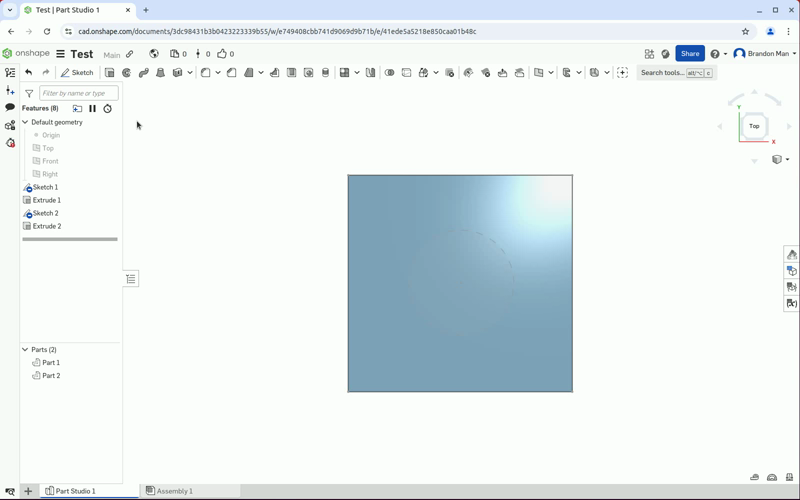
key(up, 3)
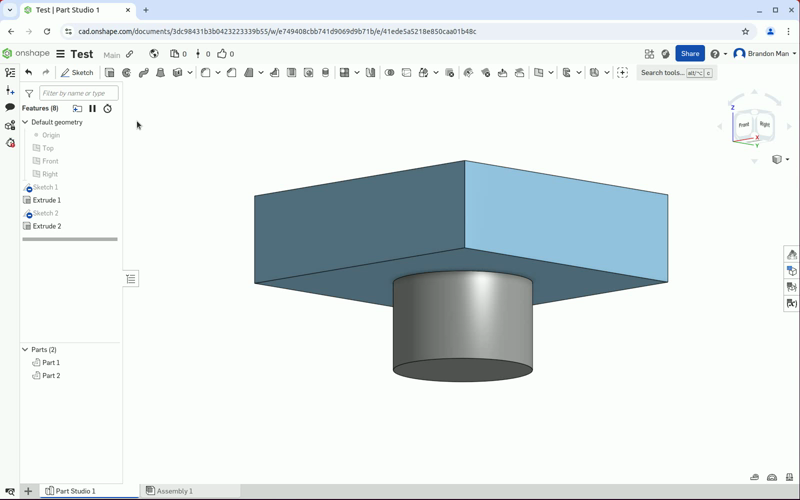
key(left, 3)
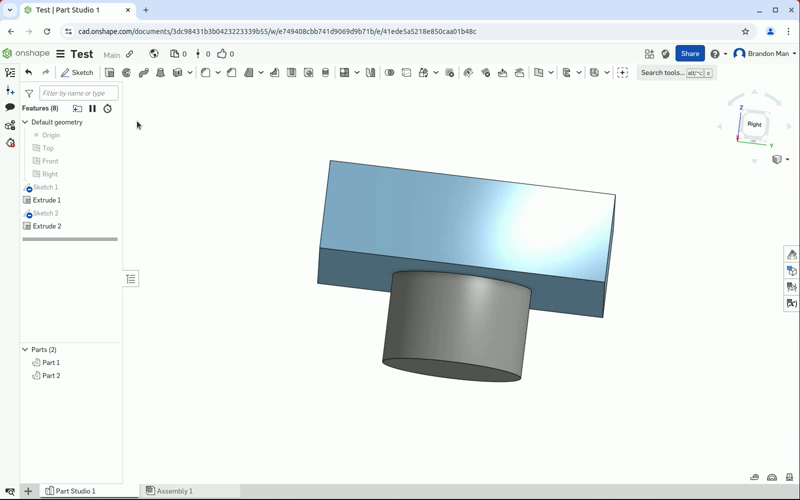
key(right, 3)
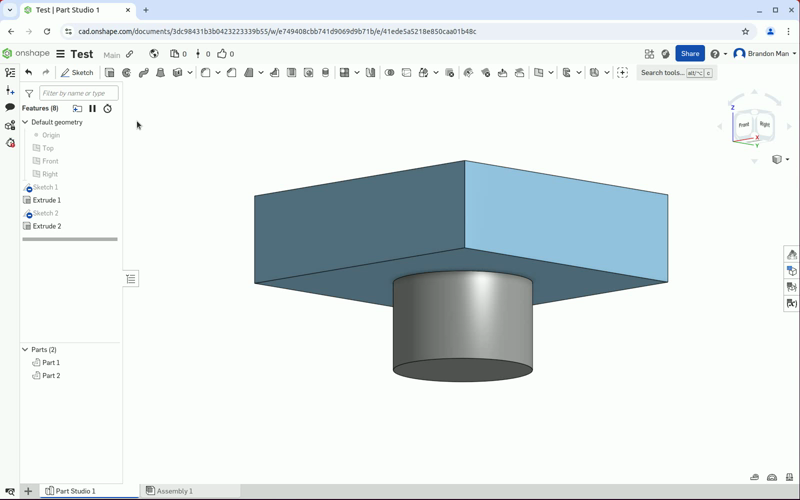
key(down, 3)
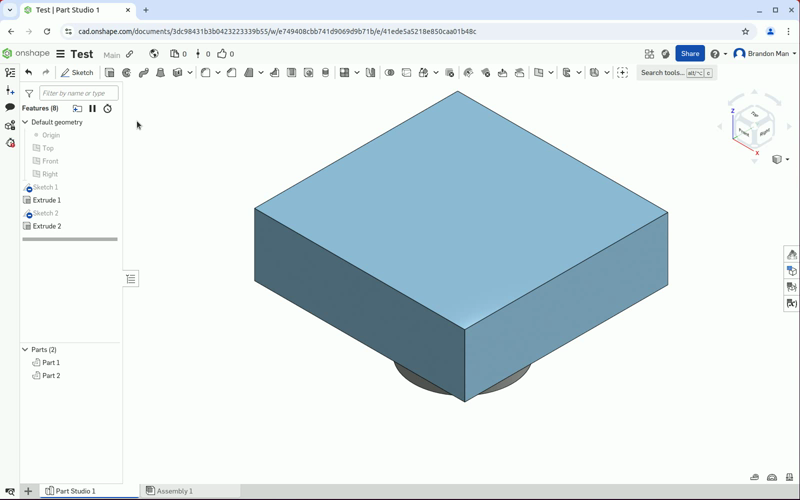
mouse_move(73, 189)
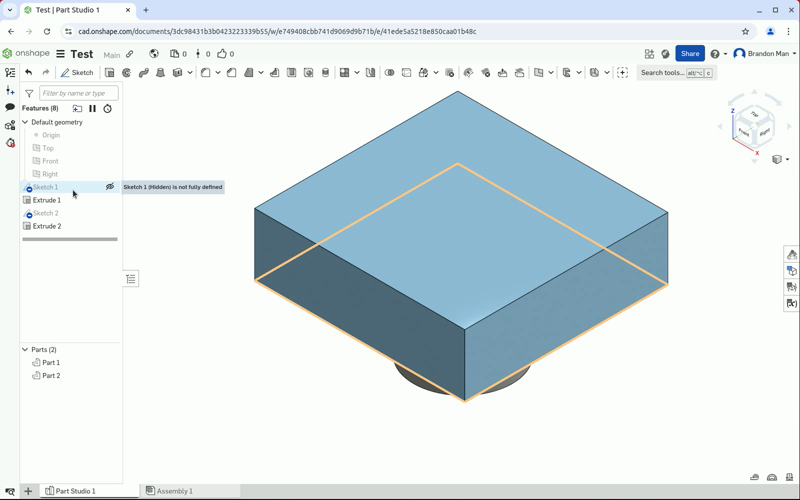
click(73, 189)